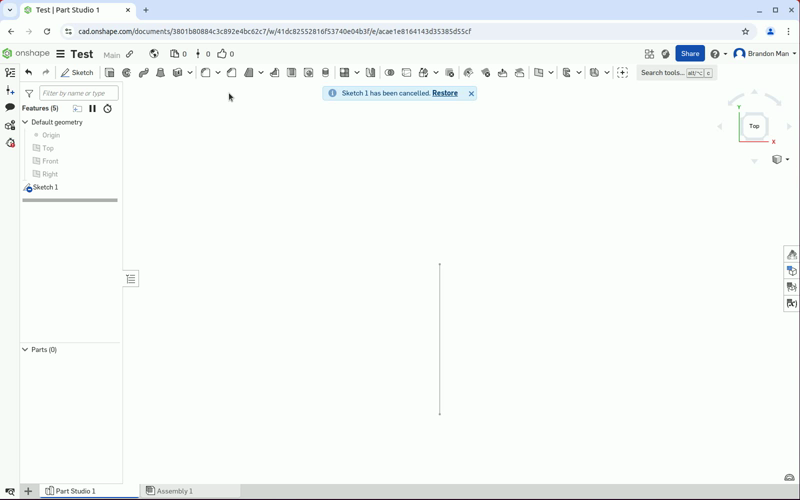
key(shift+h)
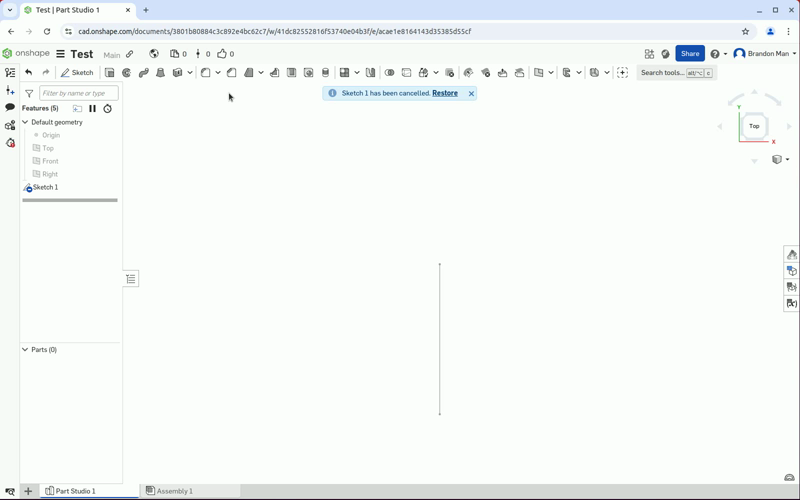
key(shift+s)
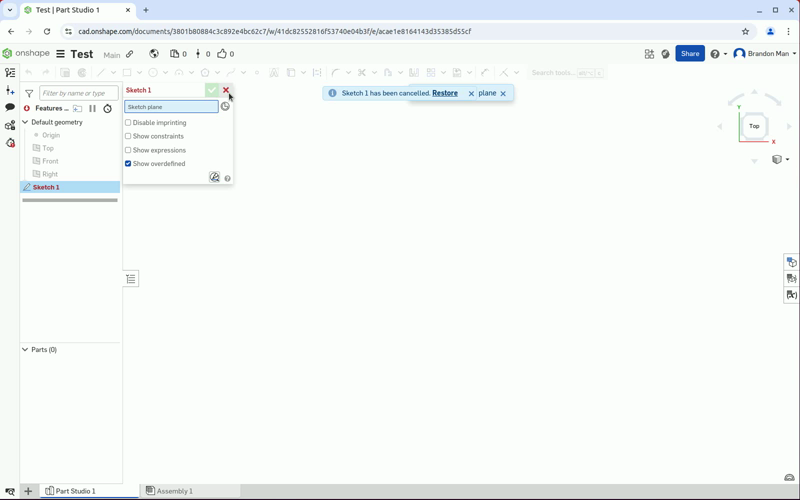
mouse_move(73, 150)
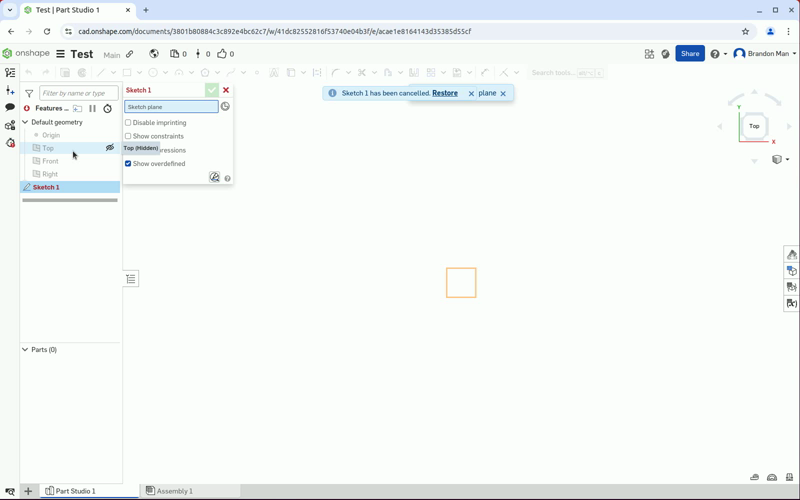
click(73, 150)
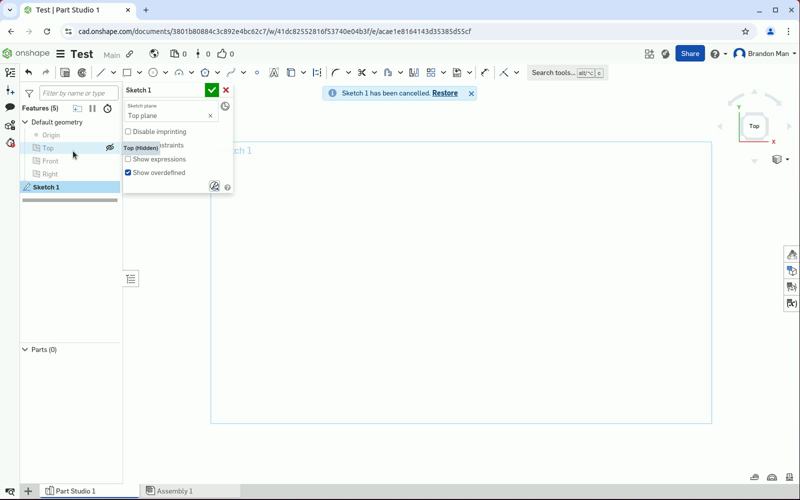
mouse_move(73, 352)
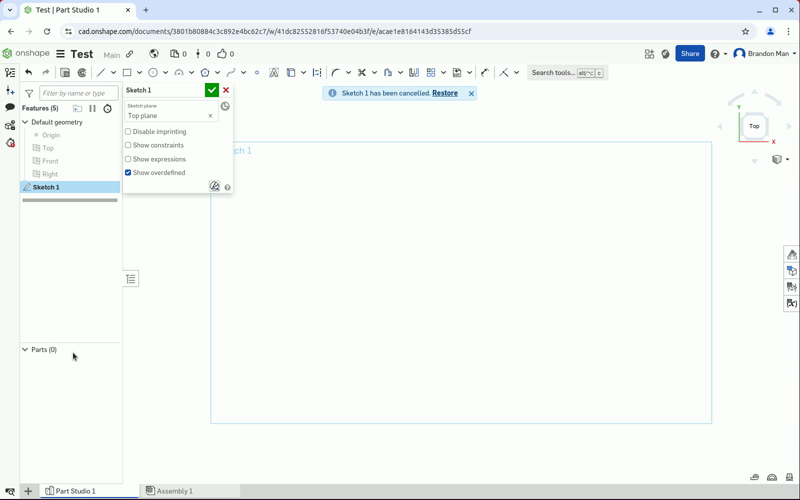
key(y)
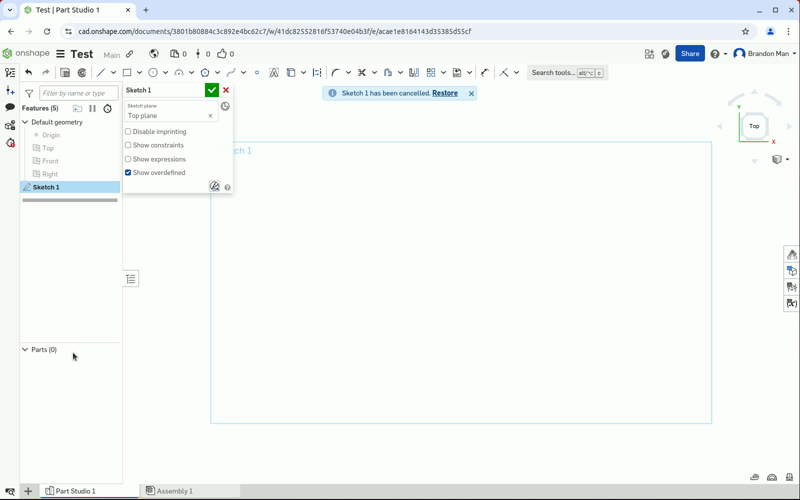
key(c)
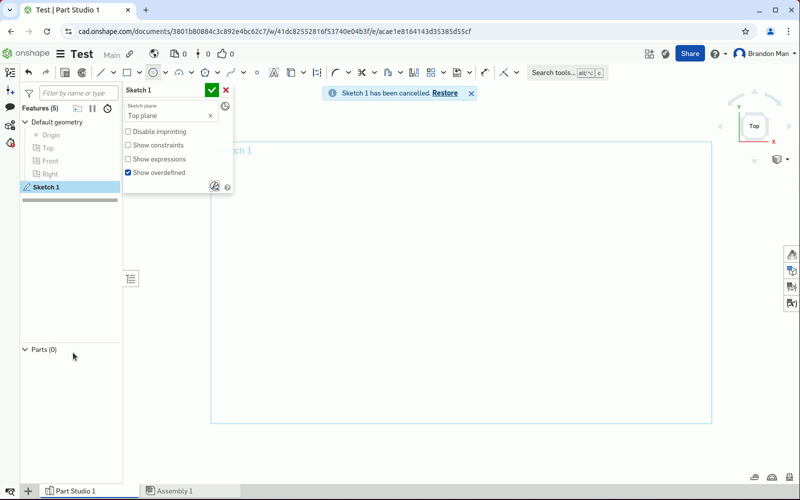
key_down(shift)
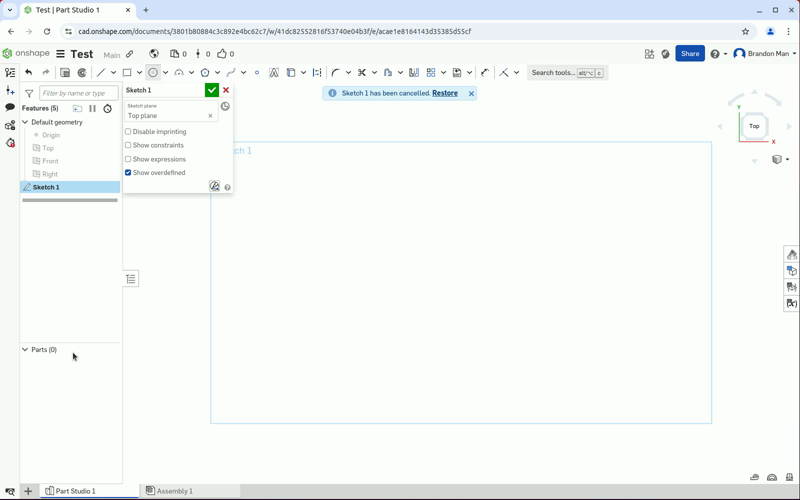
mouse_move(461, 282)
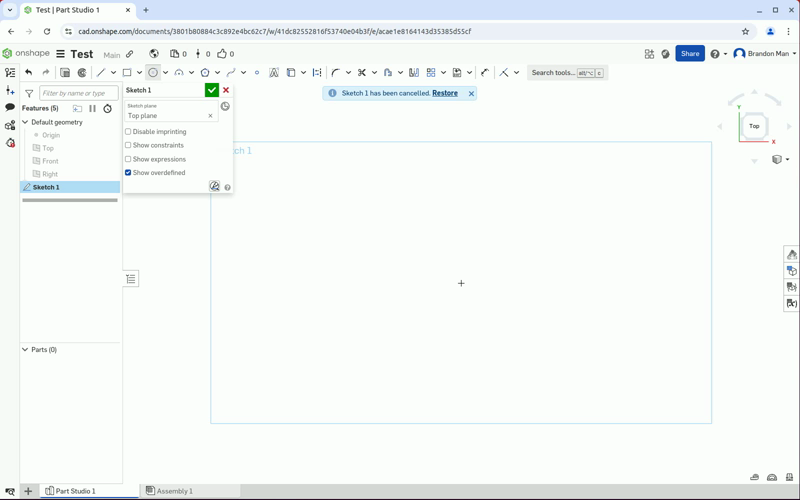
click(461, 282)
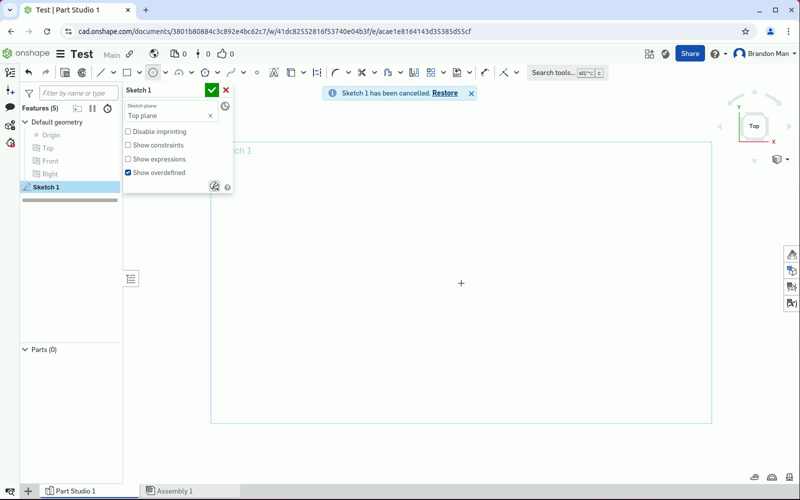
key_up(shift)
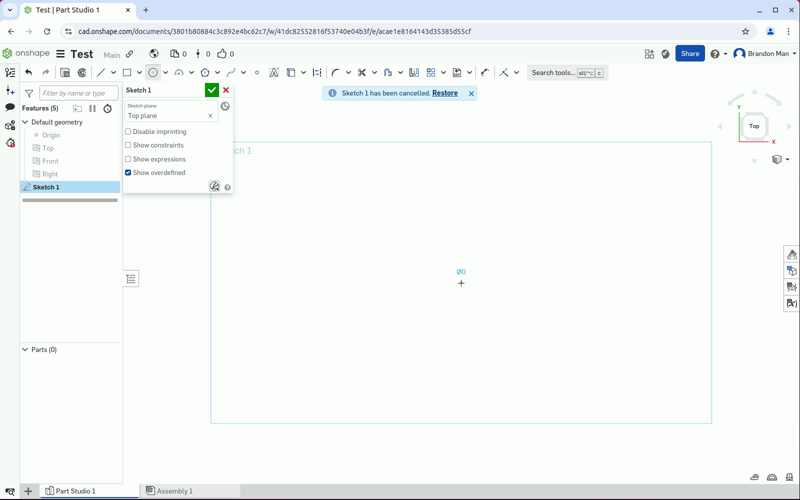
mouse_move(572, 282)
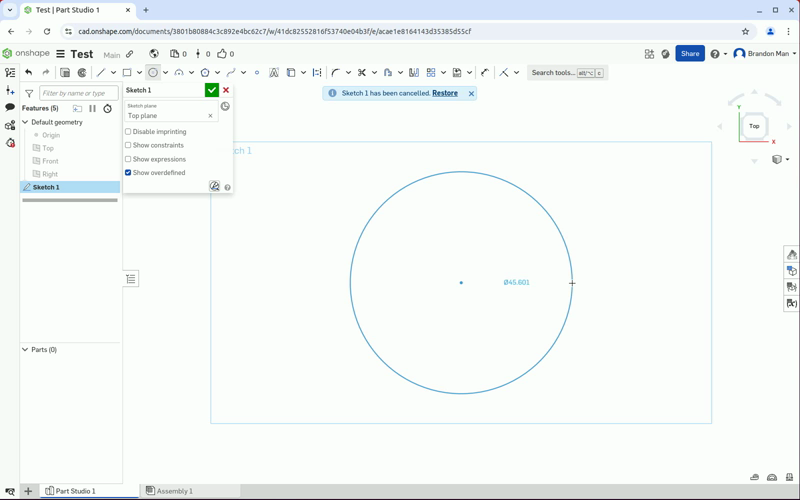
click(572, 282)
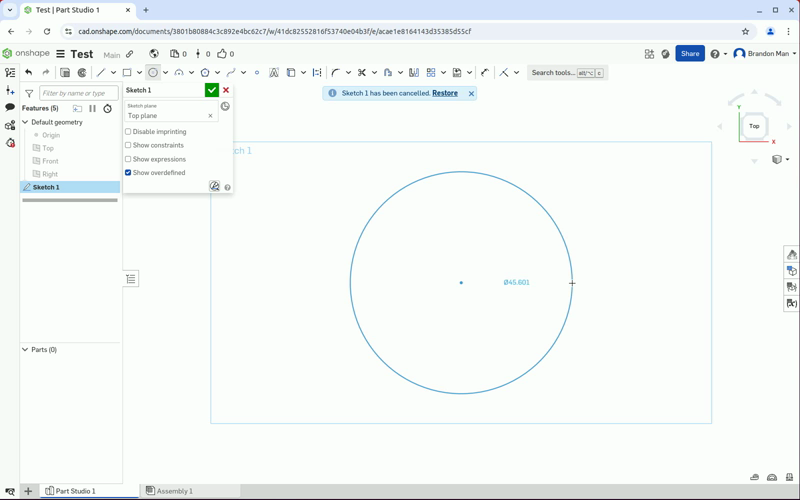
key(esc)
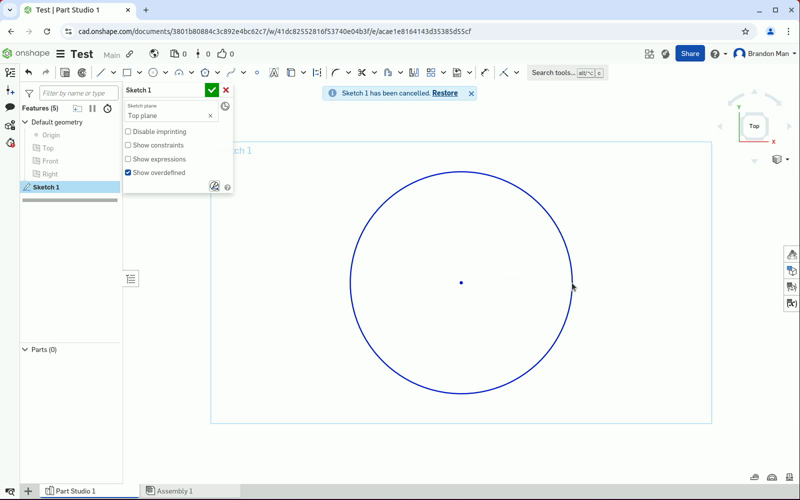
mouse_move(400, 319)
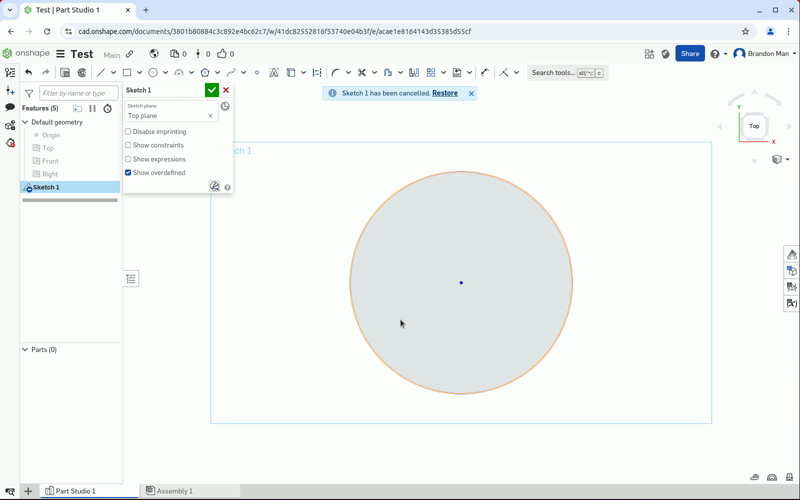
click(400, 319)
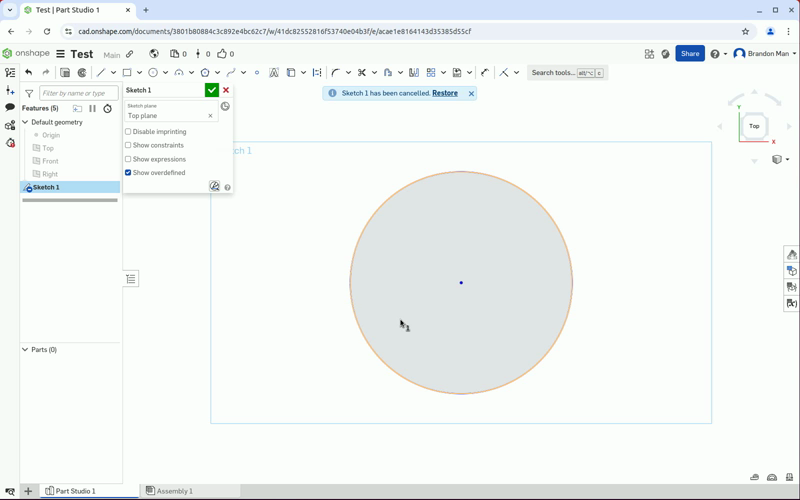
mouse_move(73, 352)
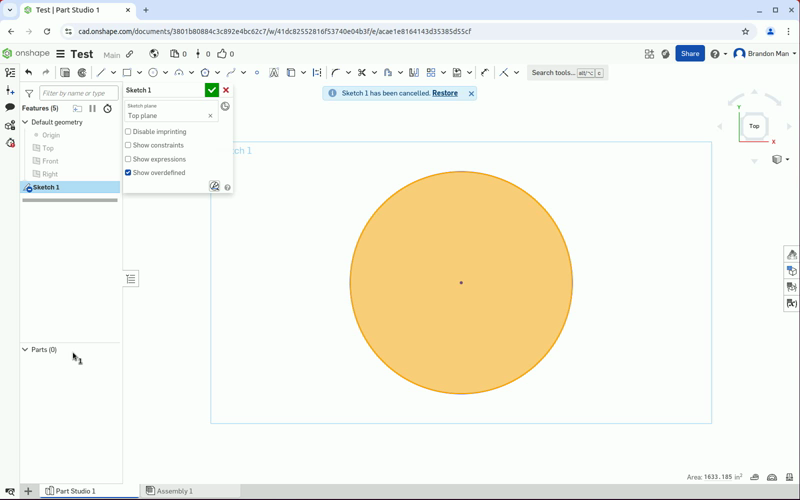
key(shift+y)
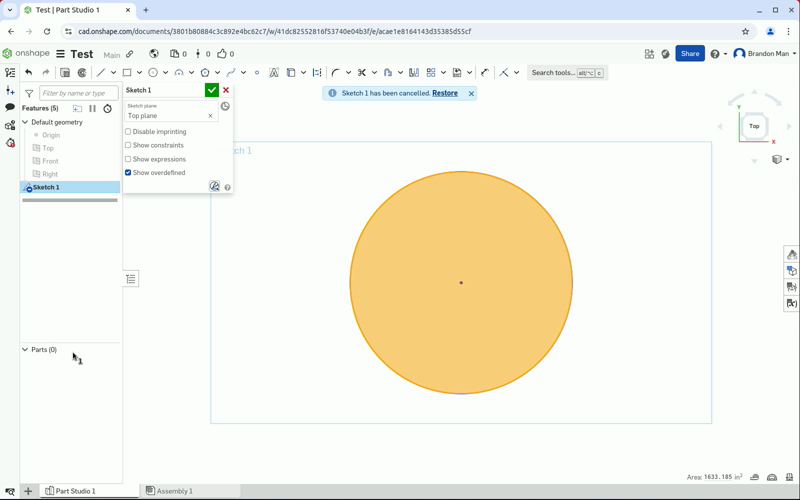
key(shift+e)
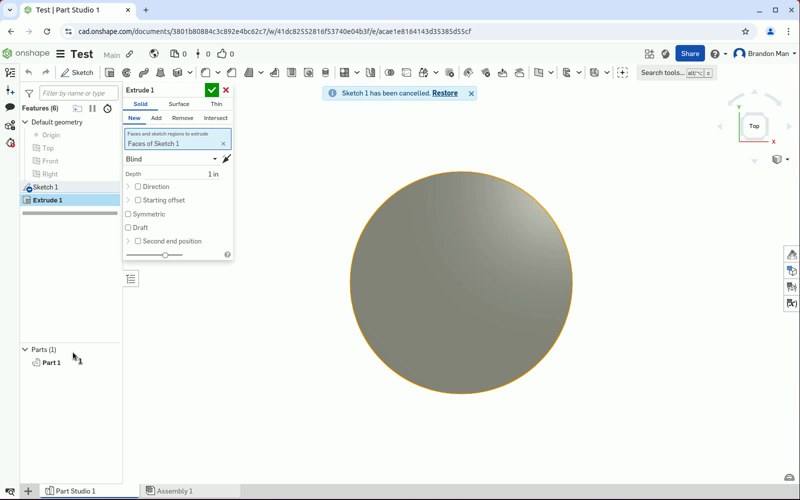
mouse_move(143, 106)
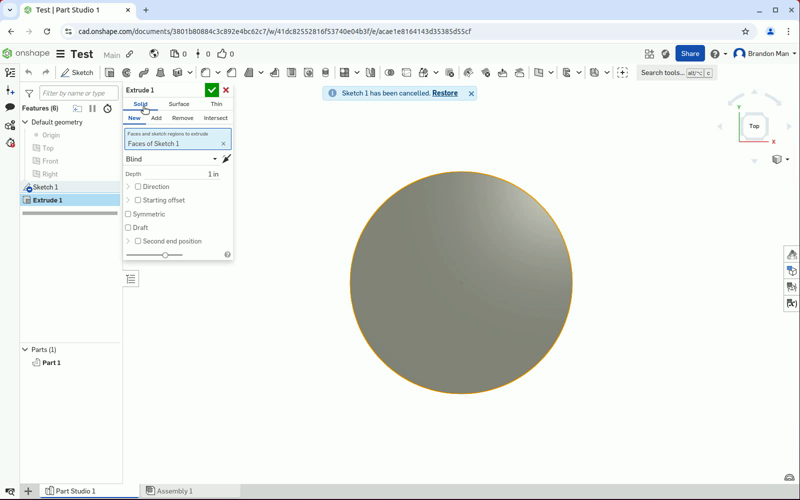
click(143, 106)
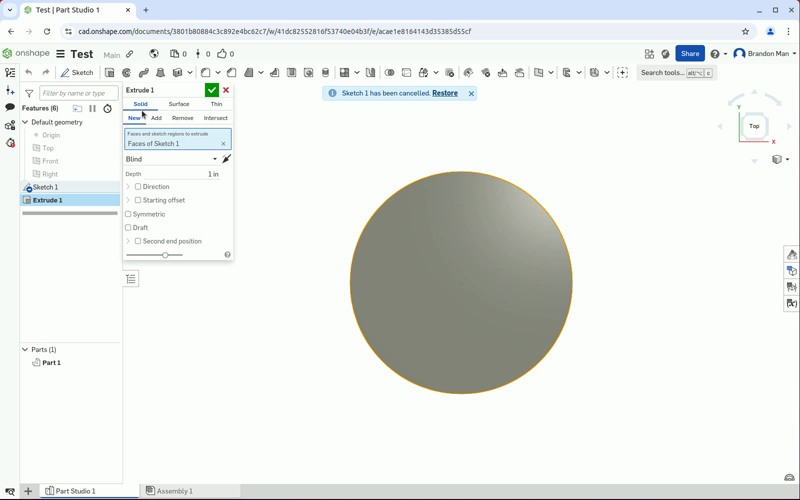
mouse_move(137, 120)
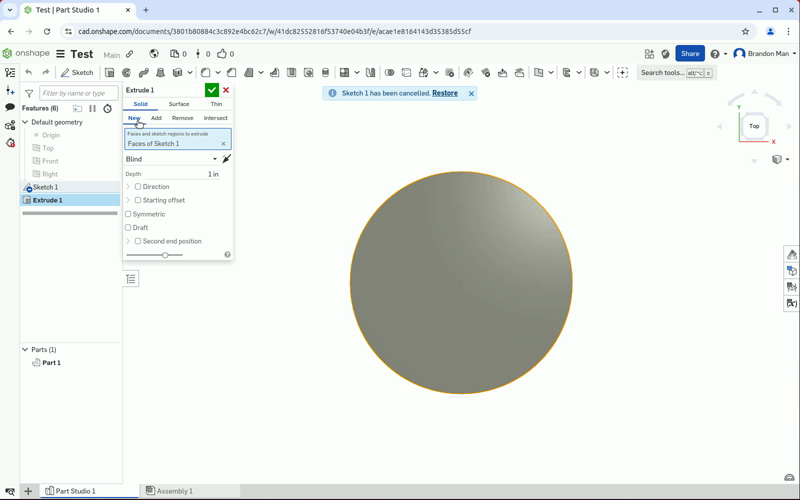
click(137, 120)
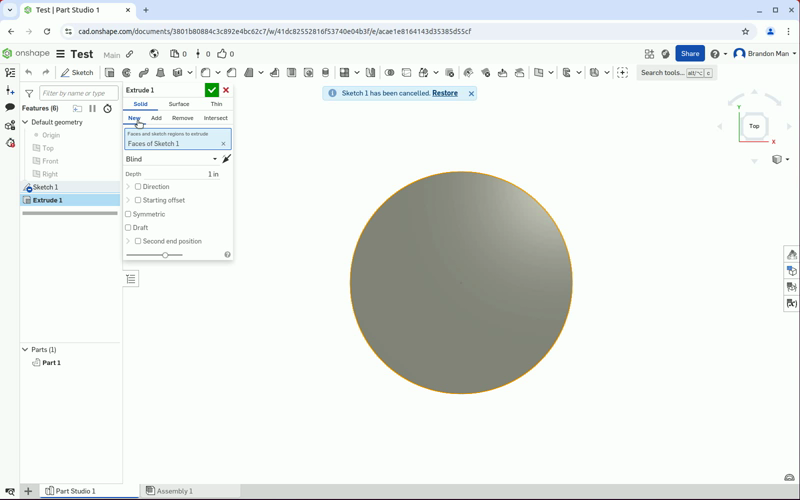
key(tab, 4)
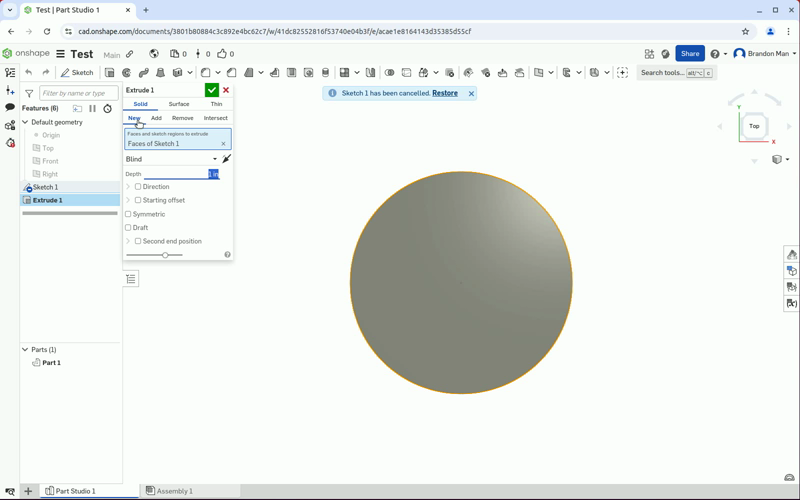
text(12.276)
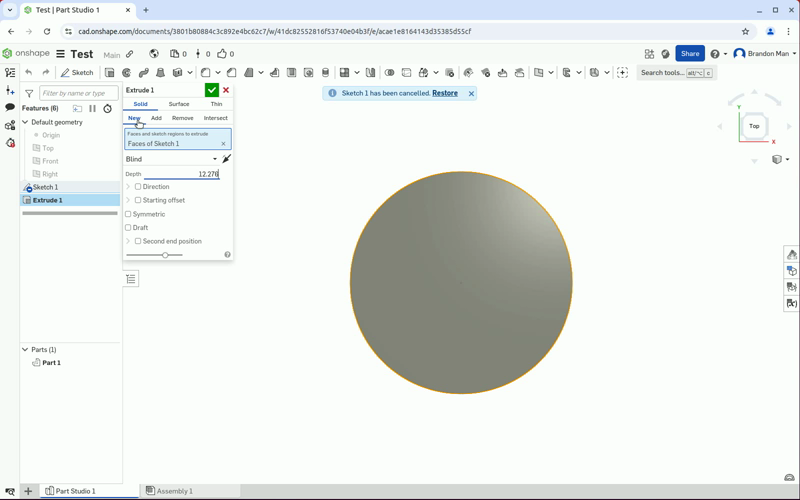
key(enter)
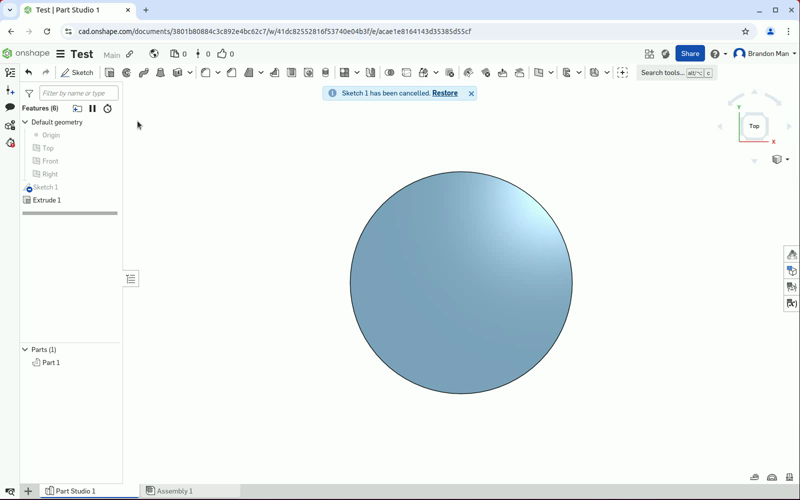
key(shift+h)
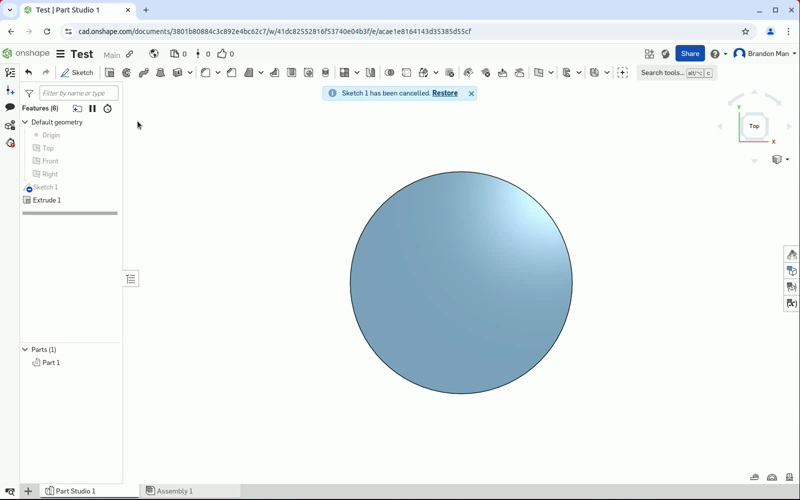
key(shift+h)
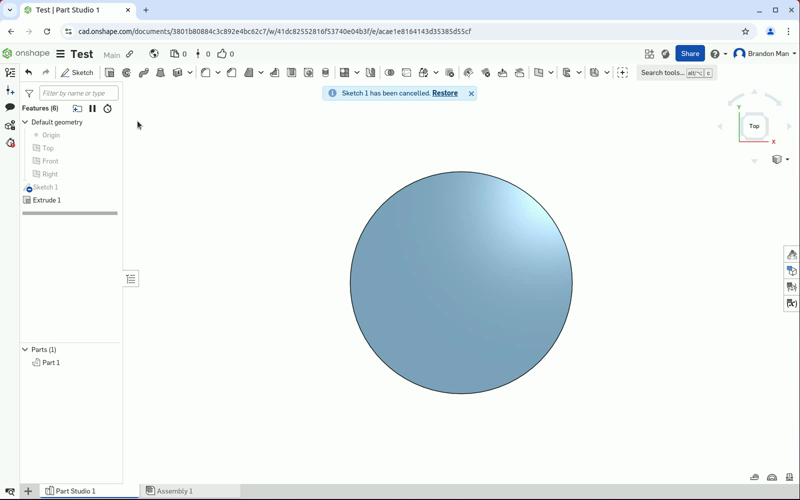
mouse_move(73, 189)
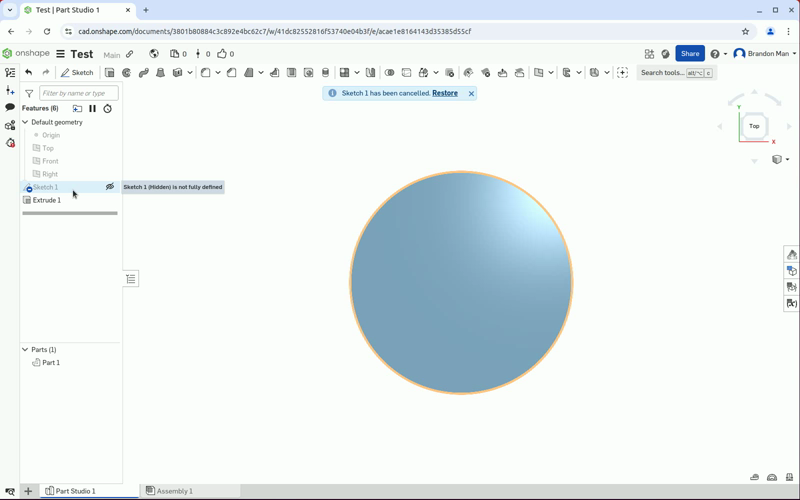
click(73, 189)
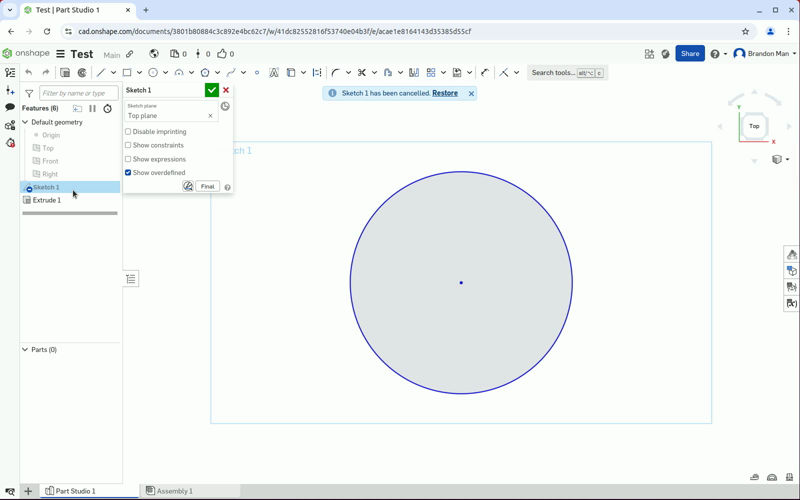
mouse_move(229, 92)
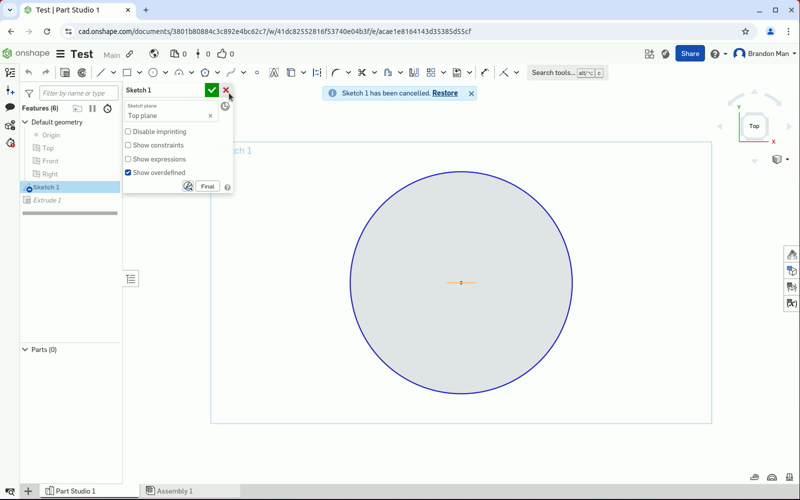
click(229, 92)
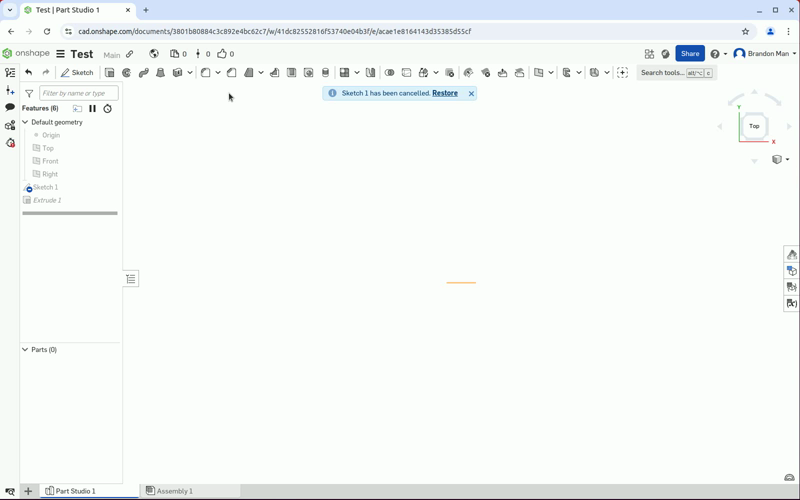
mouse_move(541, 75)
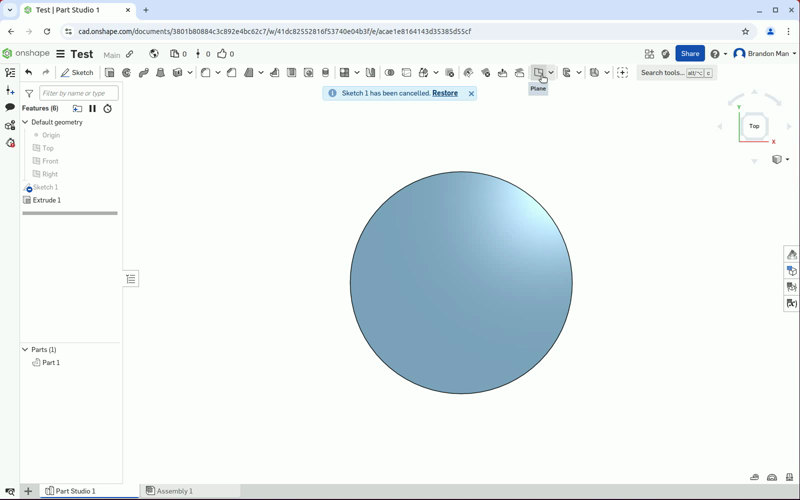
click(541, 75)
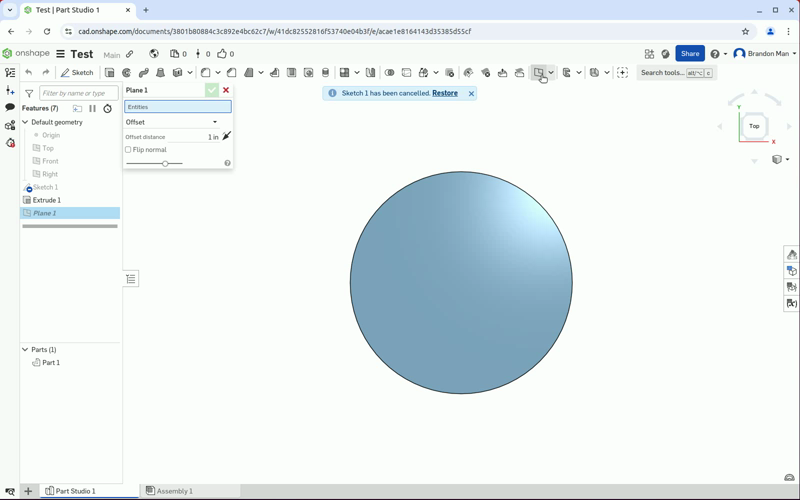
mouse_move(73, 150)
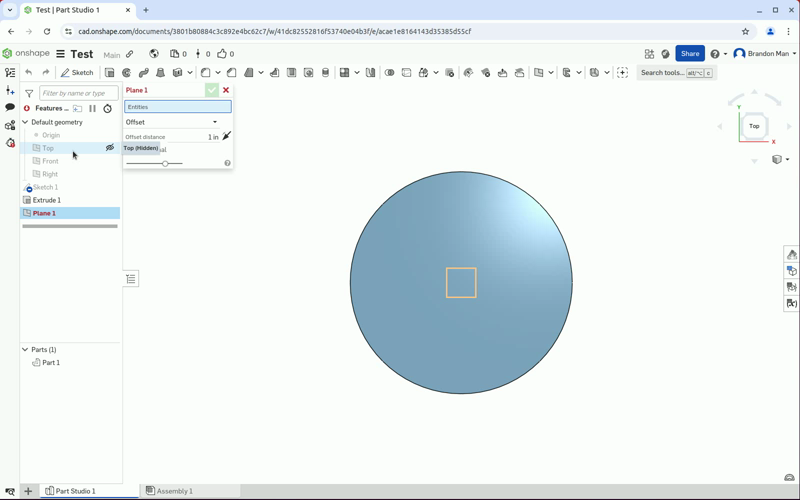
click(73, 150)
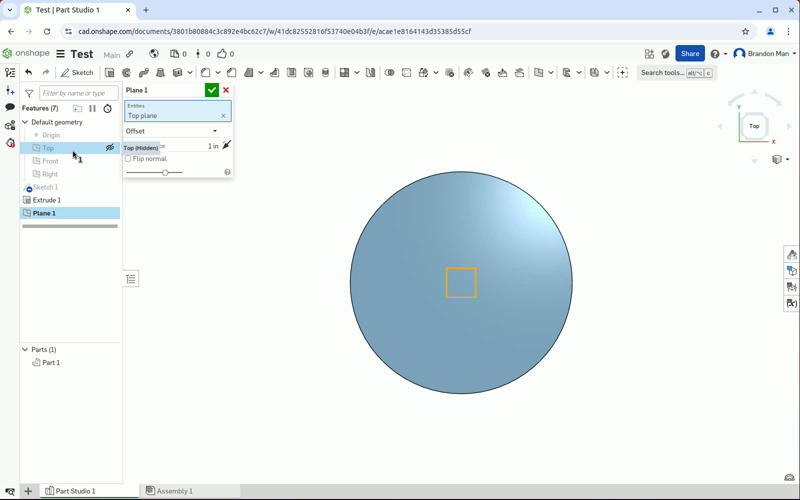
key(tab, 2)
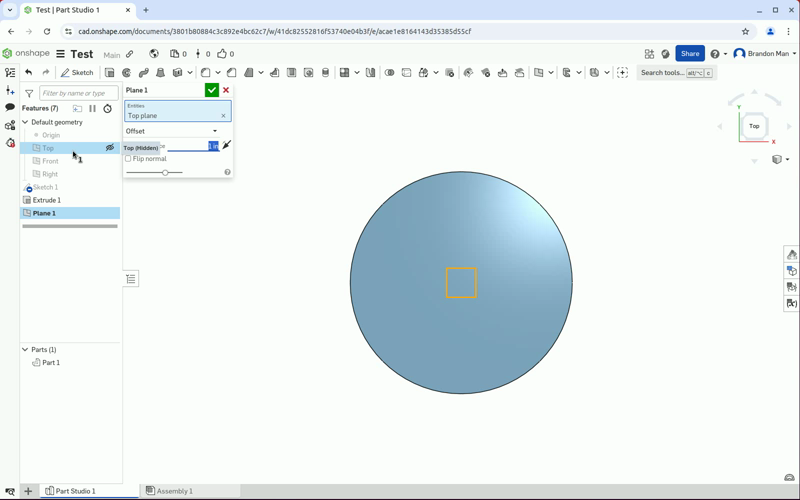
text(12.263)
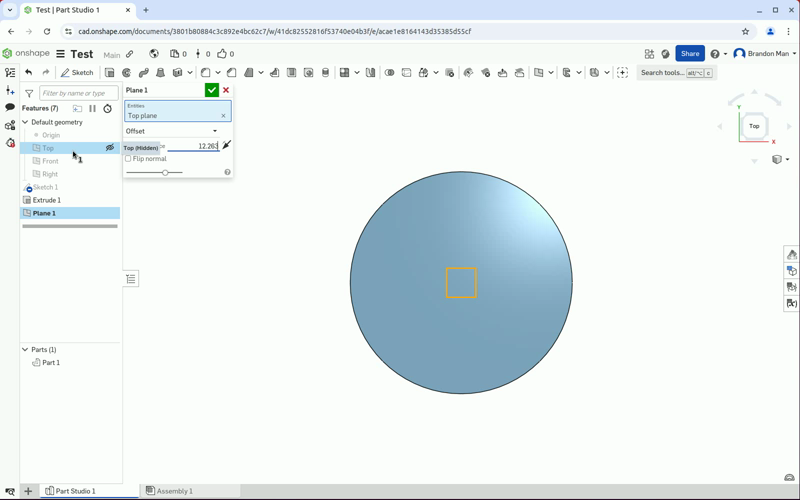
key(enter, 2)
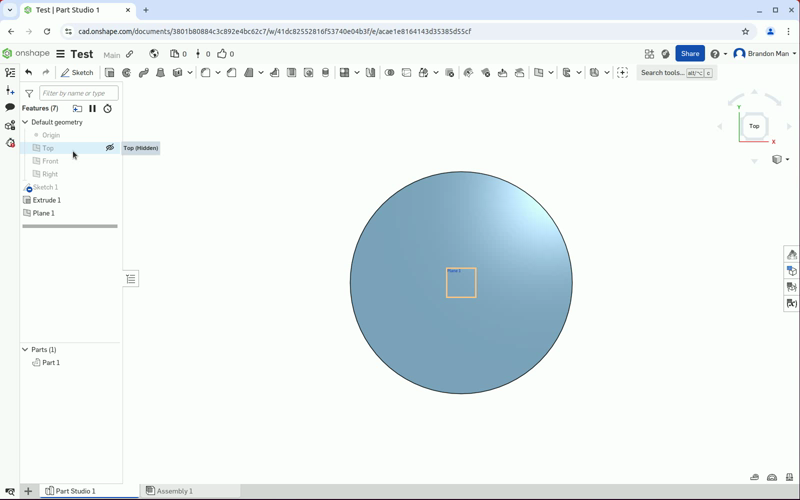
key(shift+s)
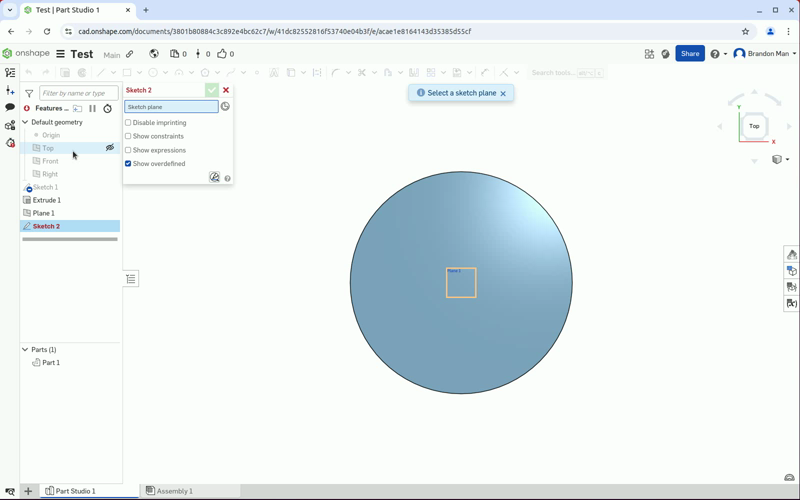
mouse_move(73, 215)
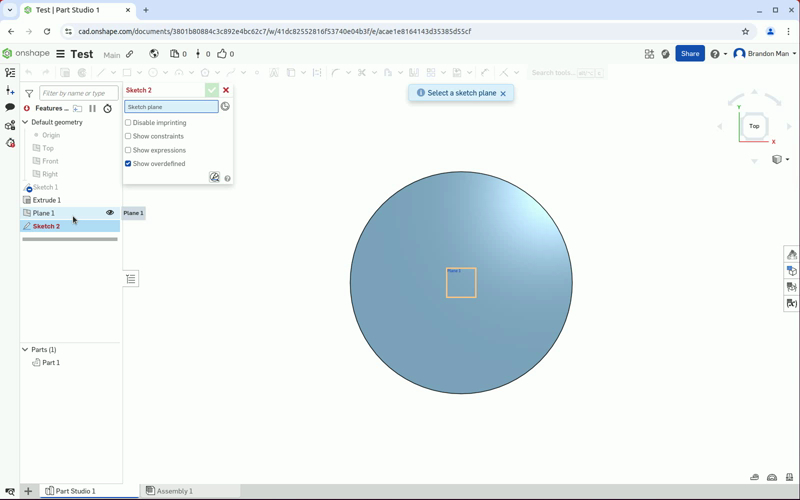
click(73, 215)
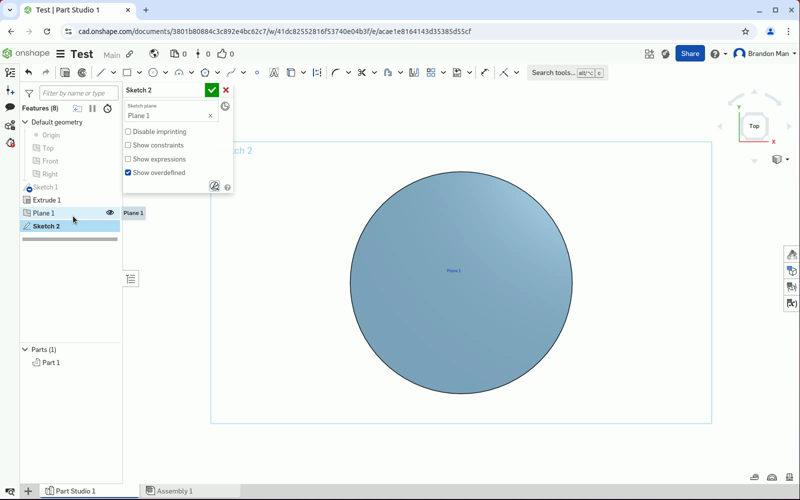
mouse_move(73, 352)
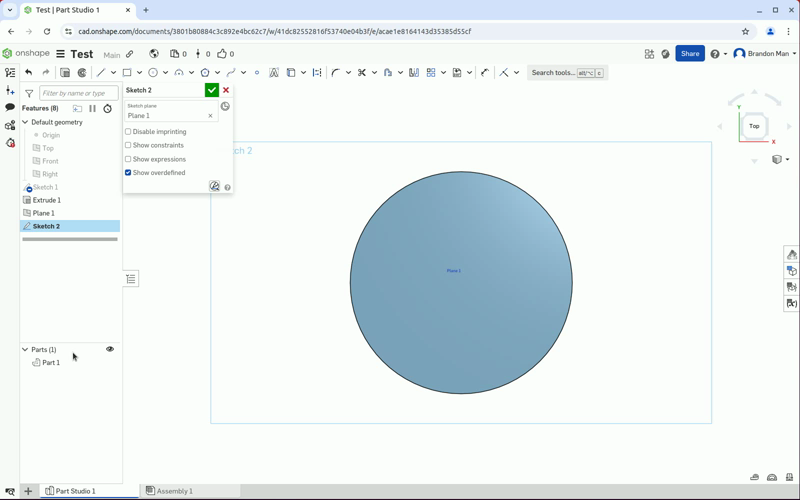
key(y)
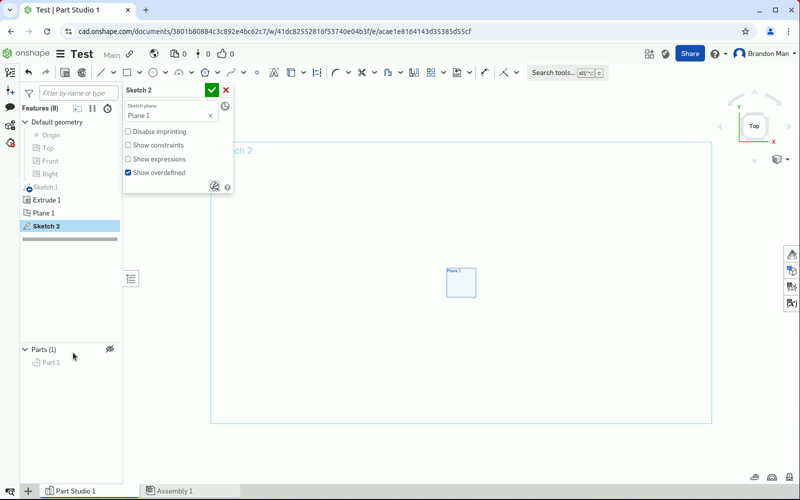
key(c)
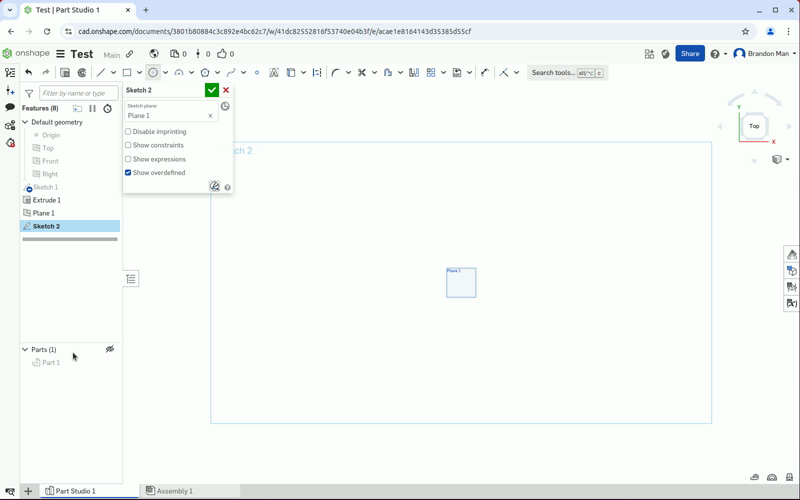
key_down(shift)
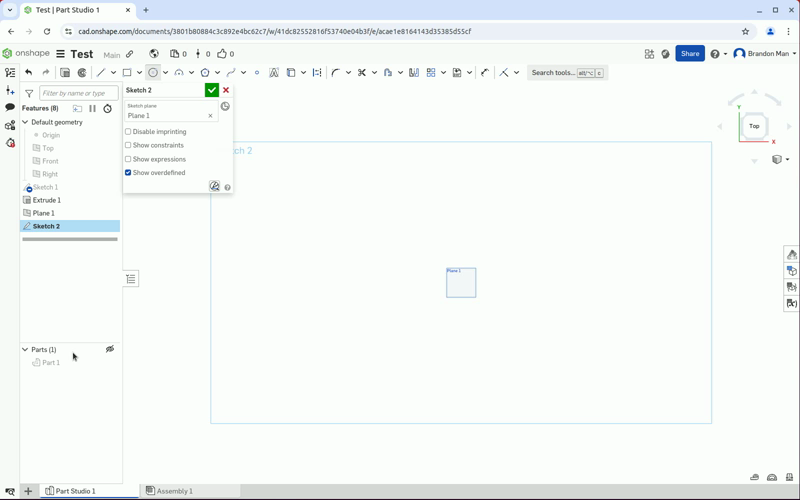
mouse_move(461, 282)
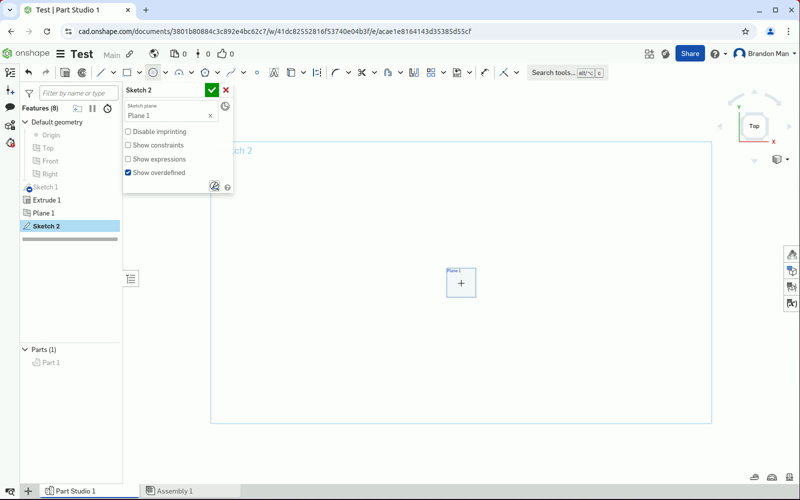
click(461, 282)
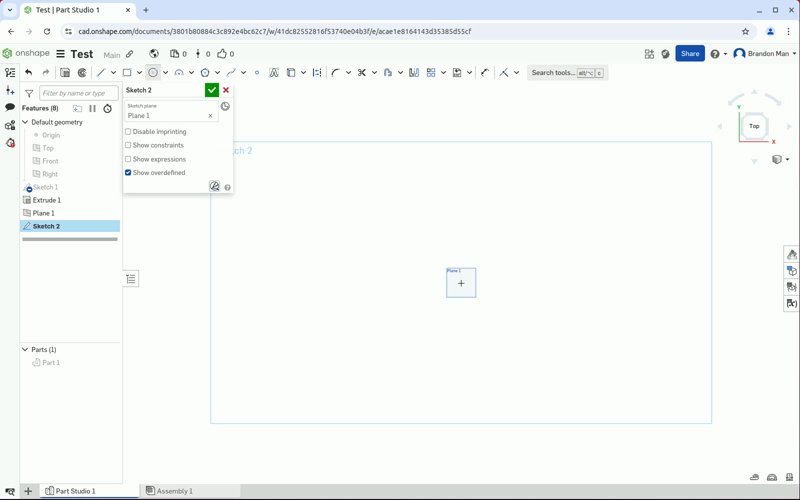
key_up(shift)
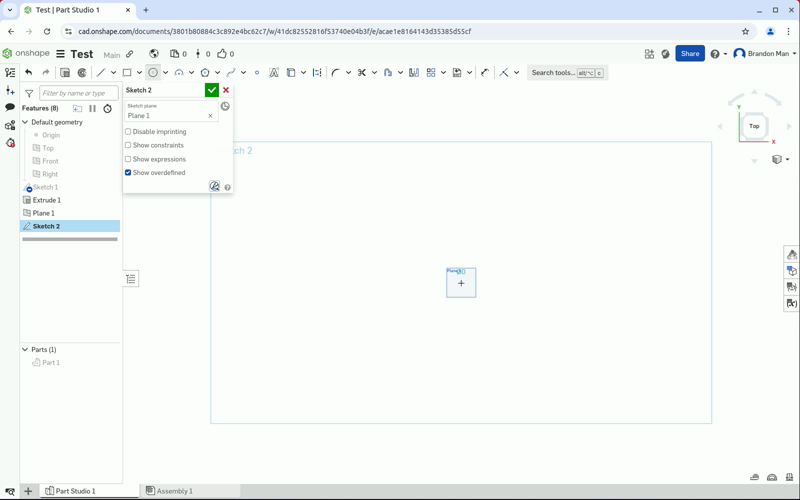
mouse_move(559, 282)
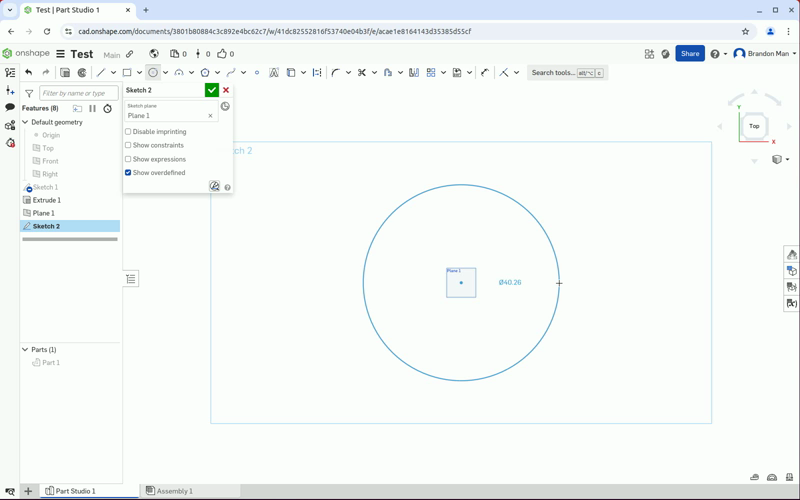
click(559, 282)
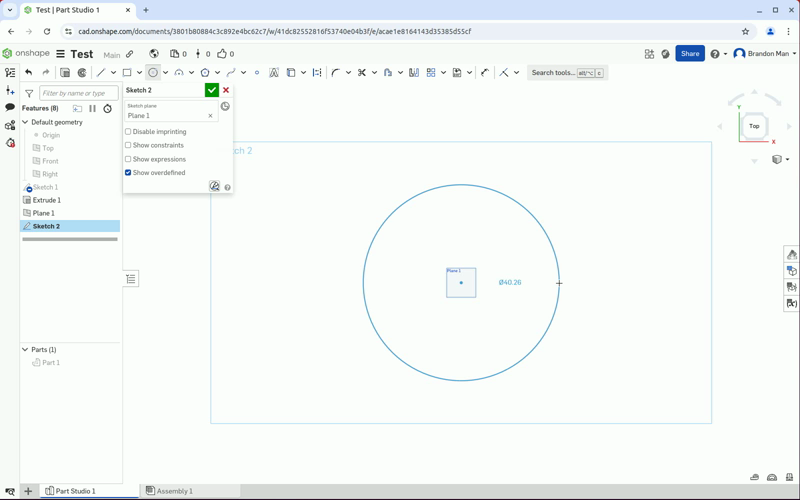
key(esc)
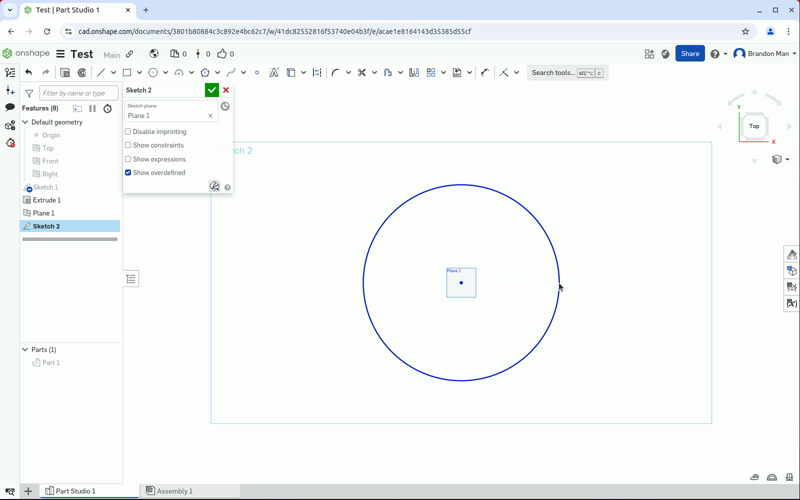
mouse_move(500, 235)
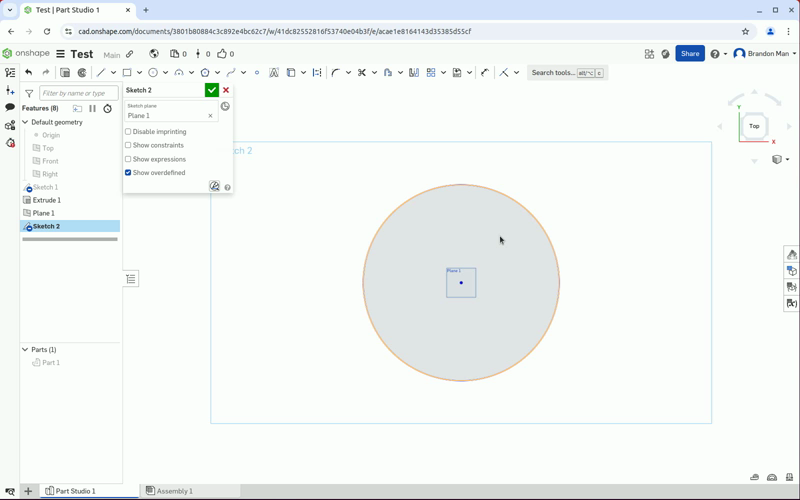
click(500, 235)
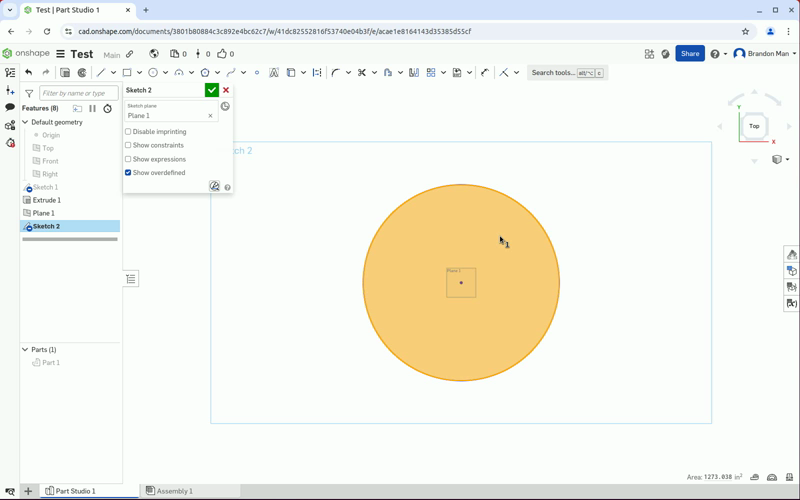
mouse_move(73, 352)
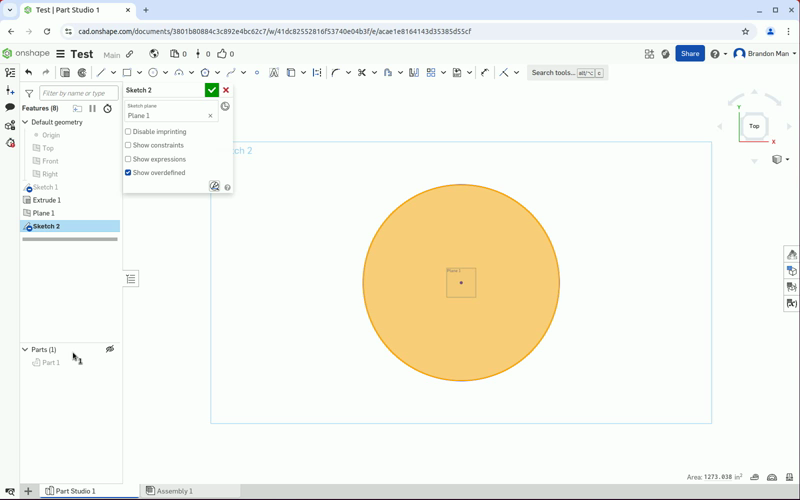
key(shift+y)
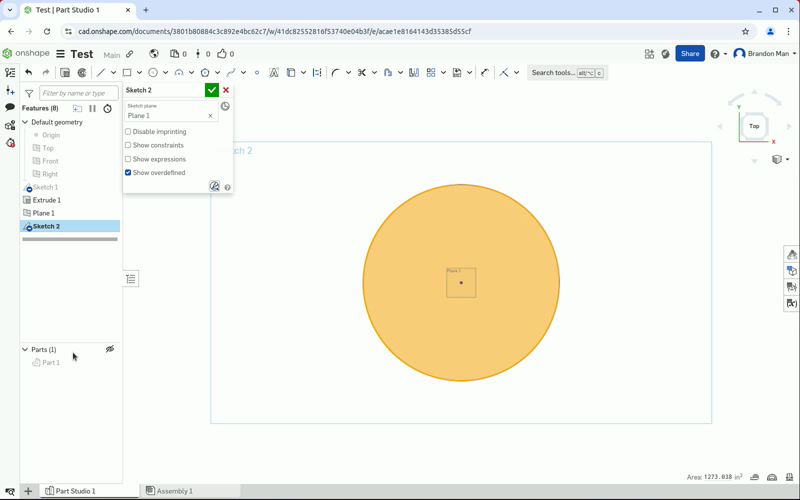
key(shift+e)
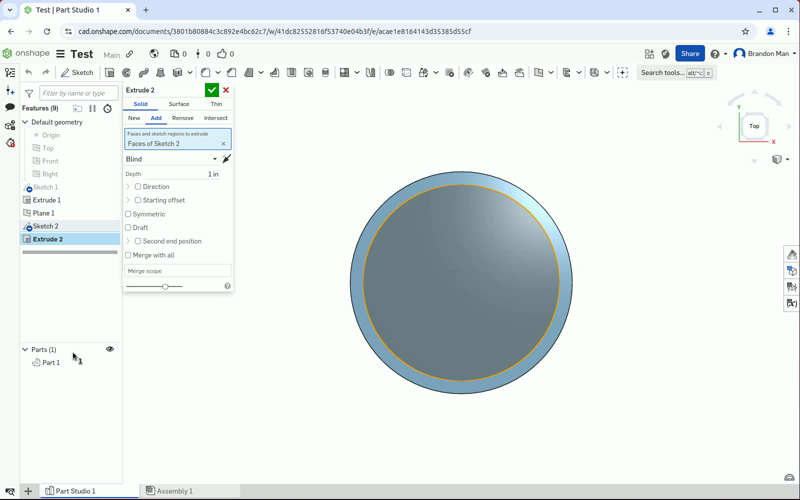
mouse_move(143, 106)
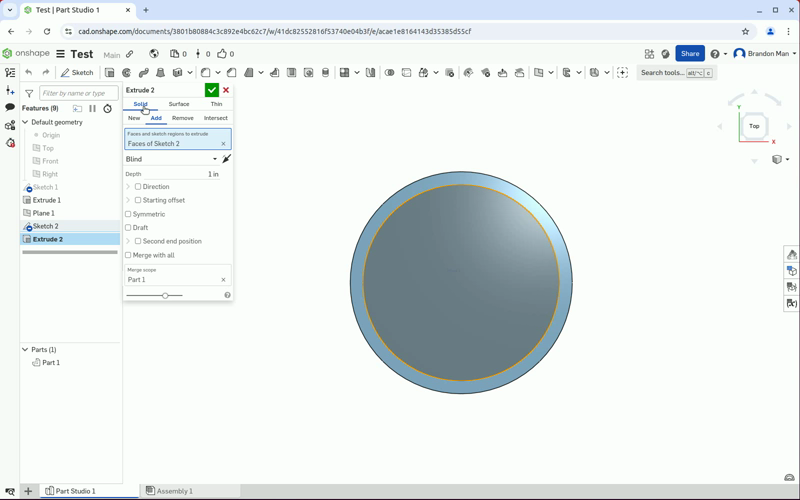
click(143, 106)
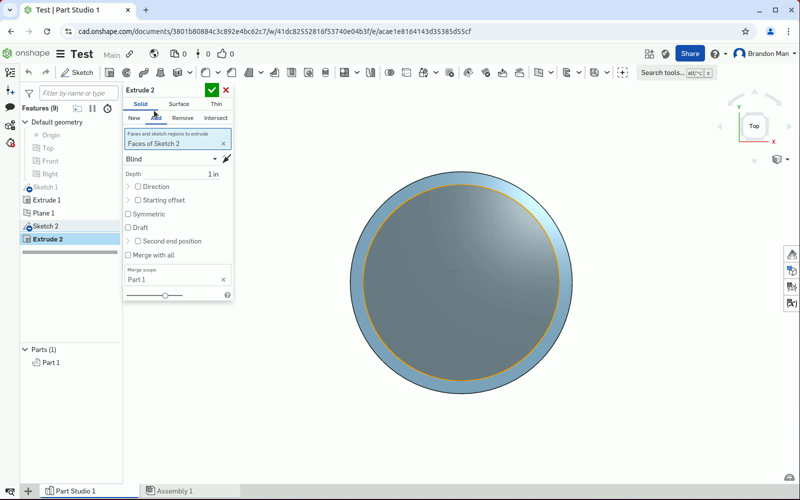
mouse_move(186, 120)
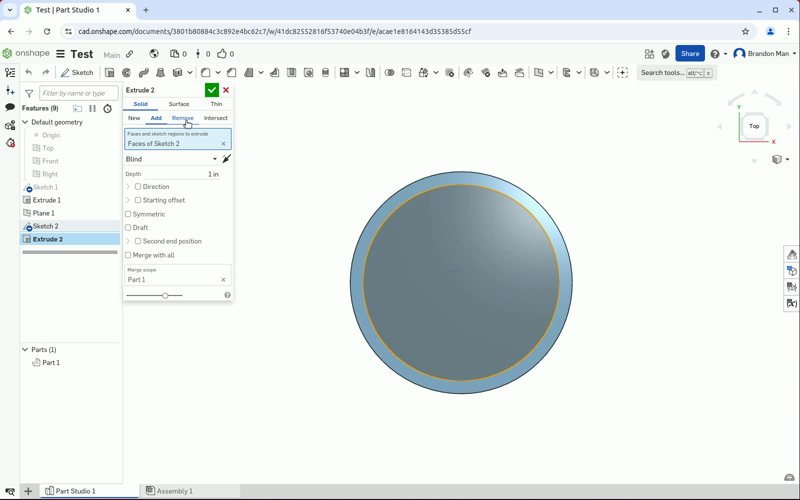
click(186, 120)
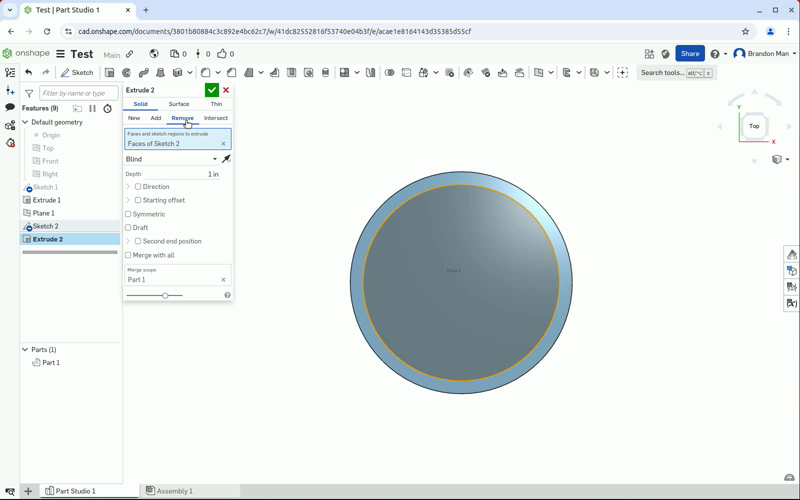
key(tab, 4)
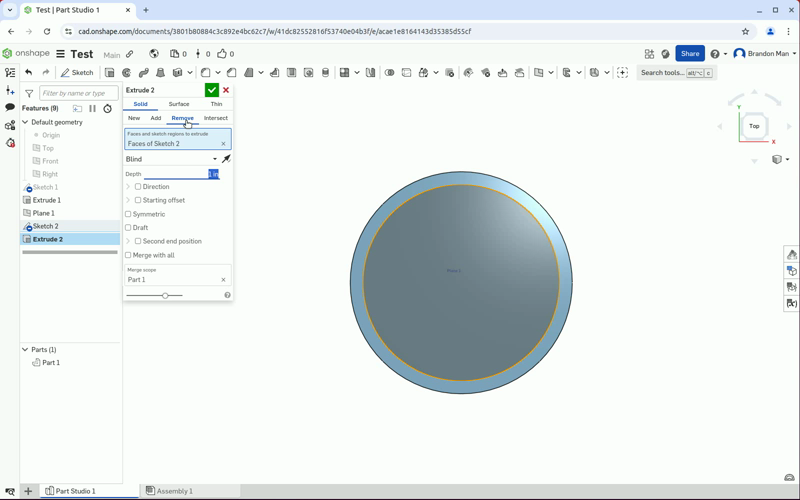
text(30.811)
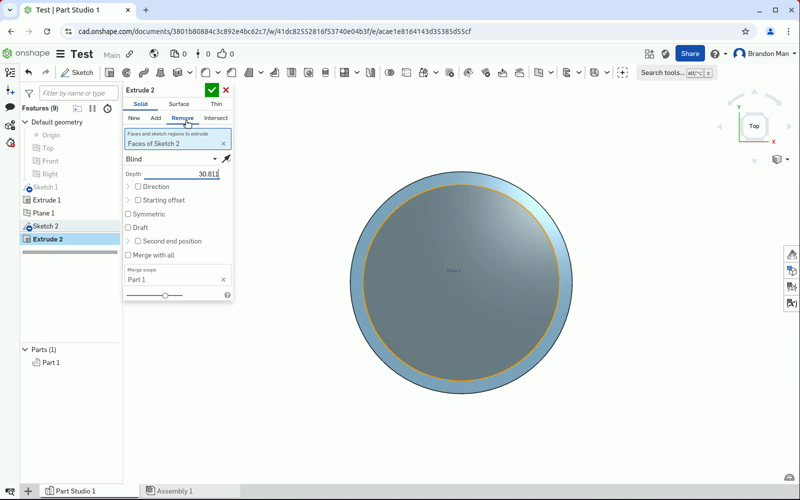
key(tab, 6)
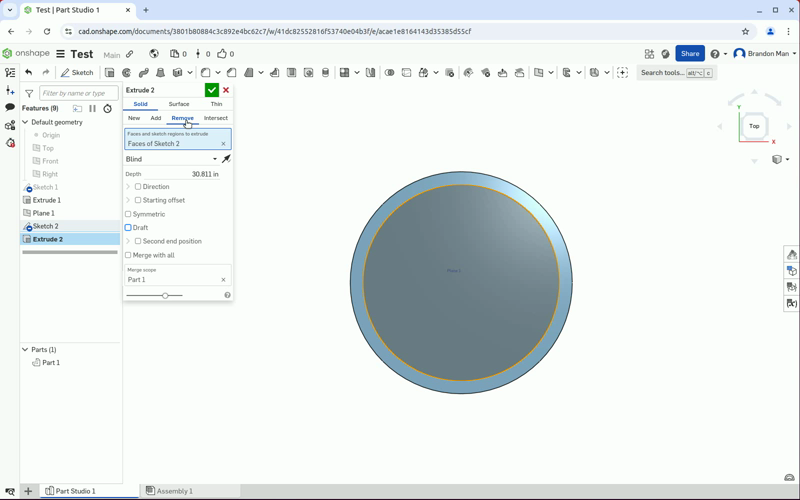
key(space)
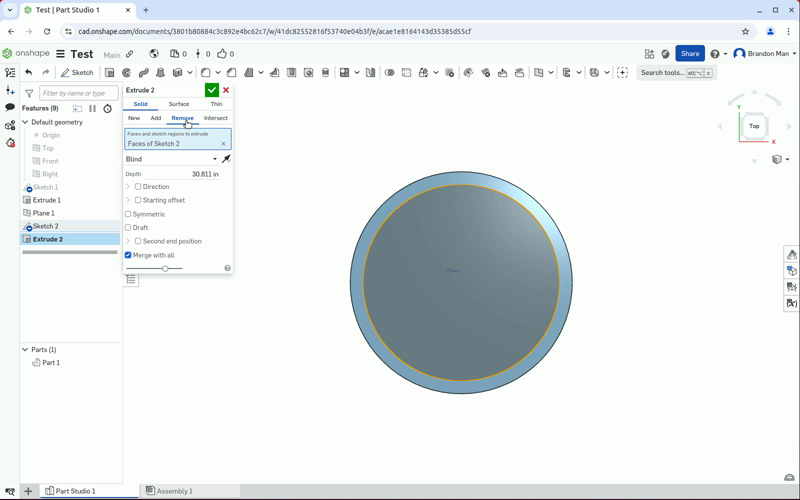
key(enter)
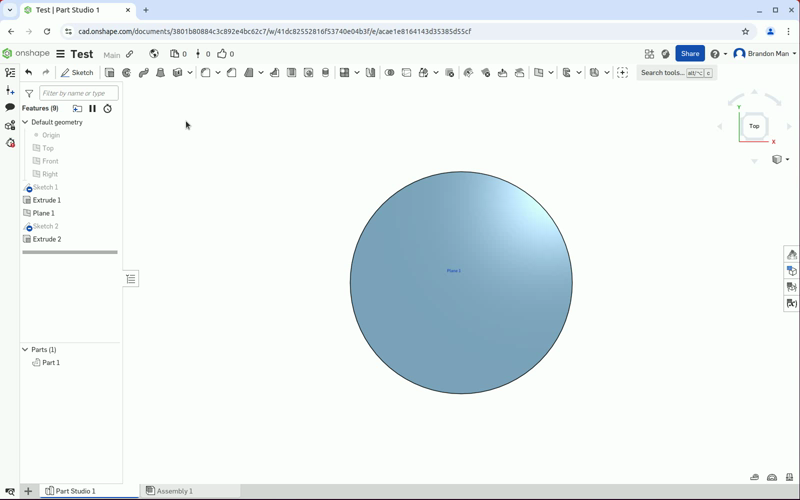
key(shift+h)
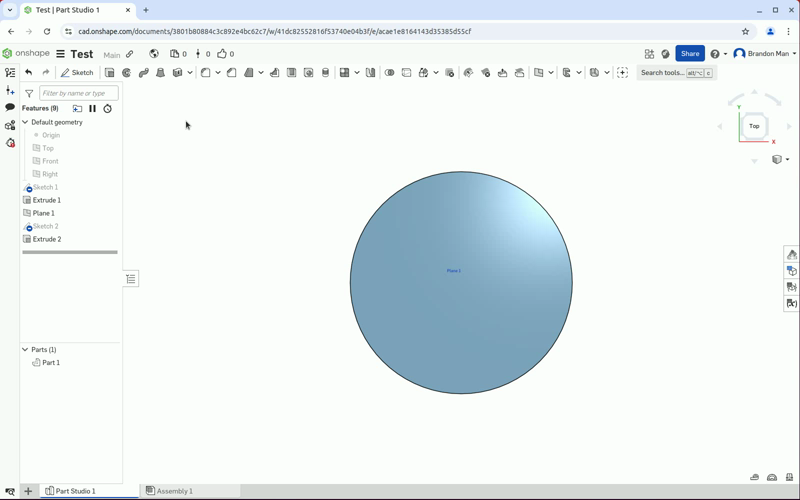
key(shift+h)
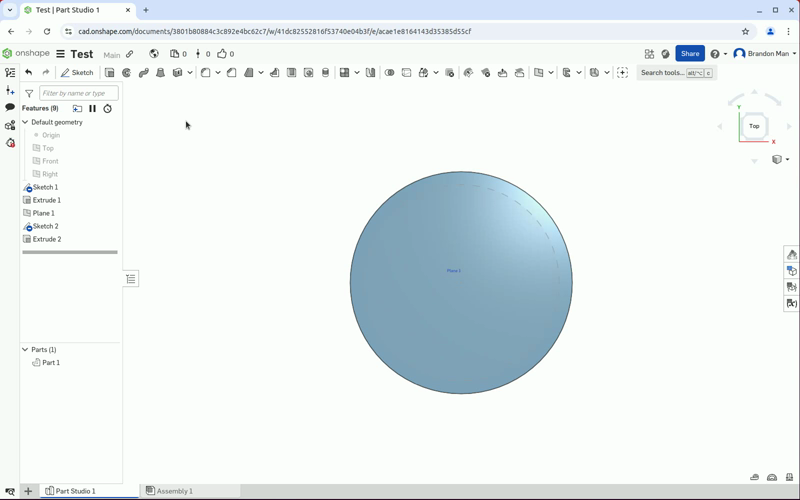
key(shift+7)
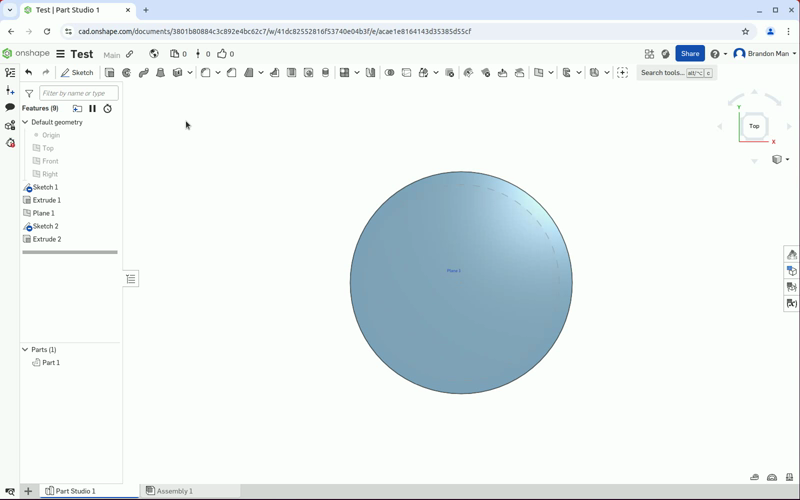
key(up, 3)
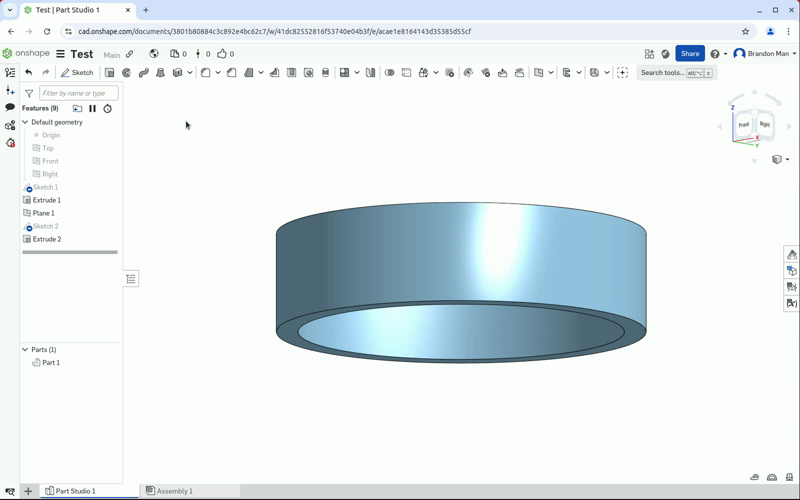
key(left, 3)
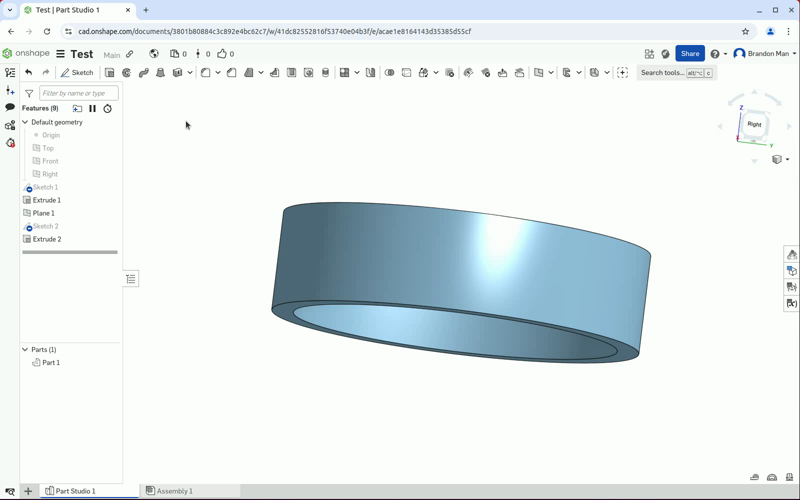
key(right, 3)
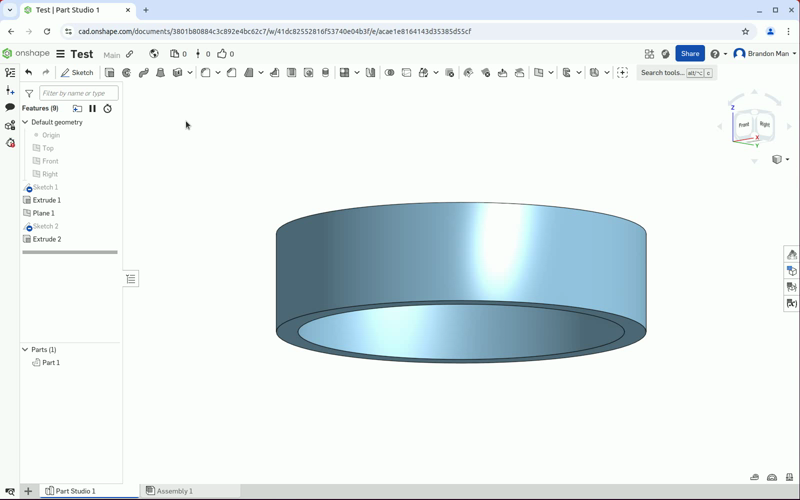
key(down, 3)
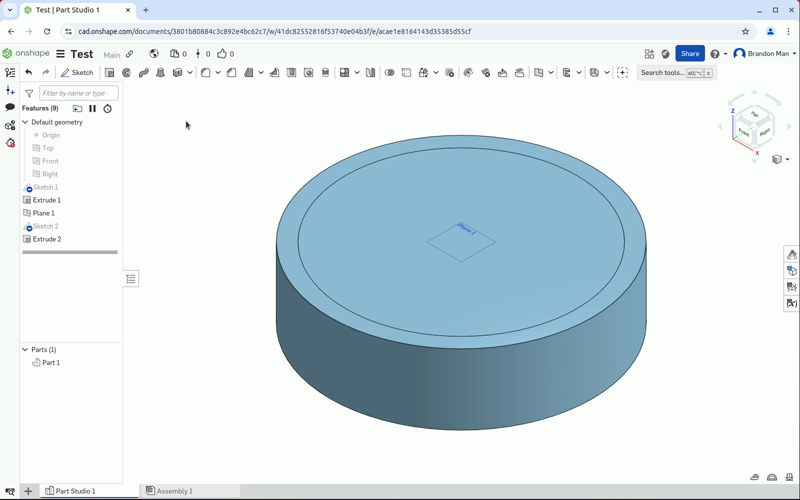
mouse_move(73, 189)
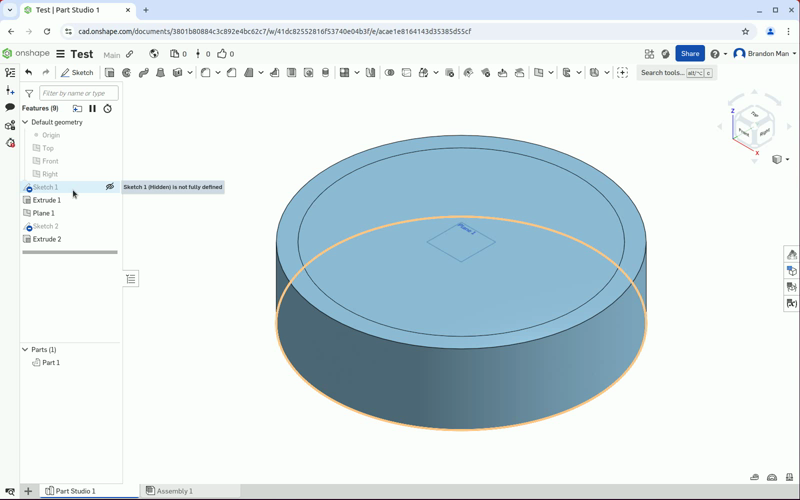
click(73, 189)